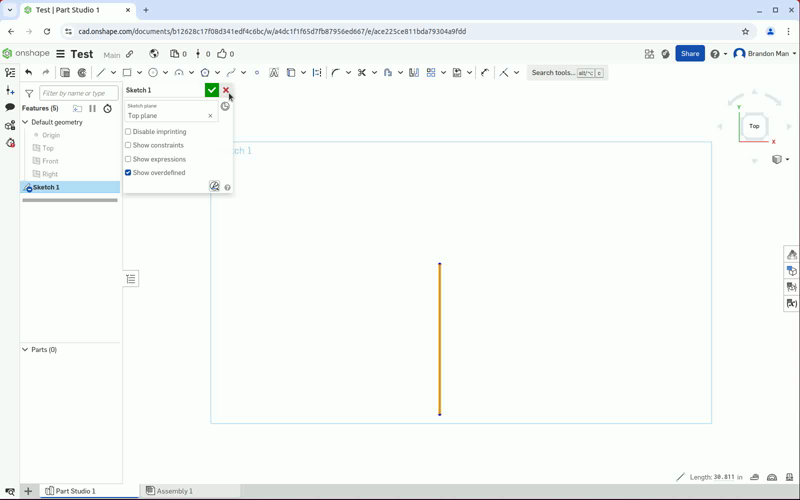
key(shift+h)
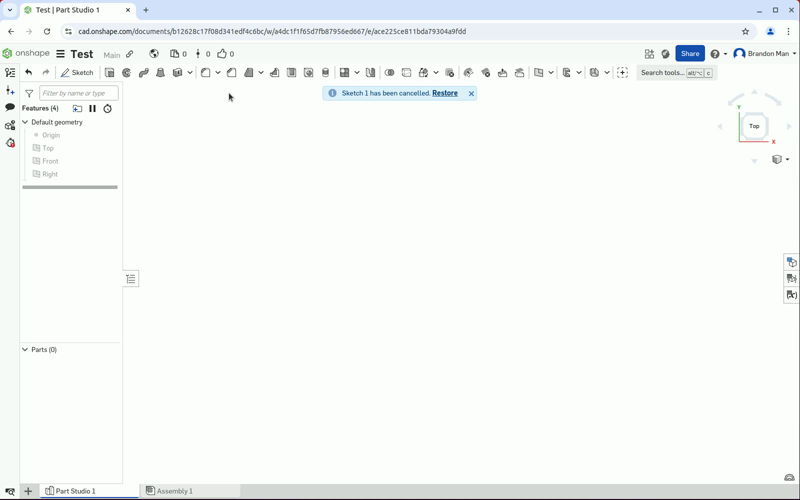
mouse_move(73, 352)
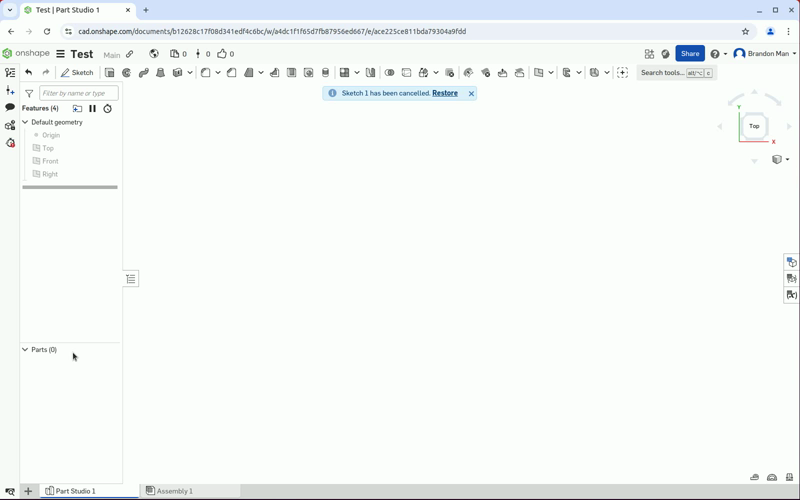
key(y)
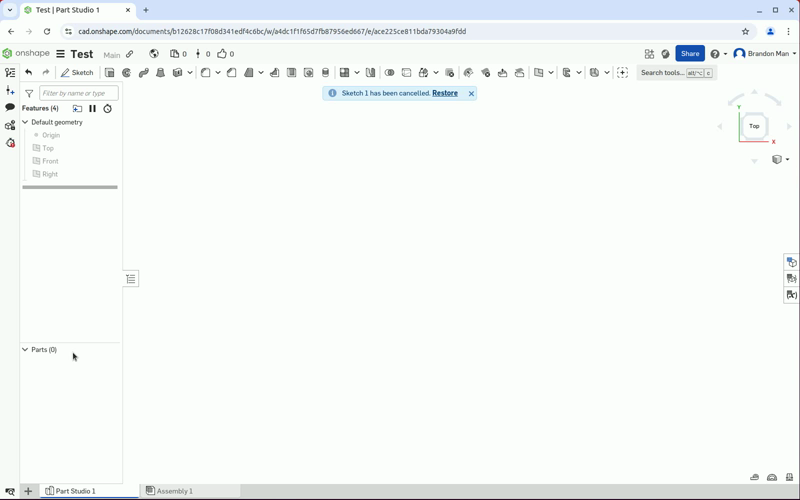
key(shift+p)
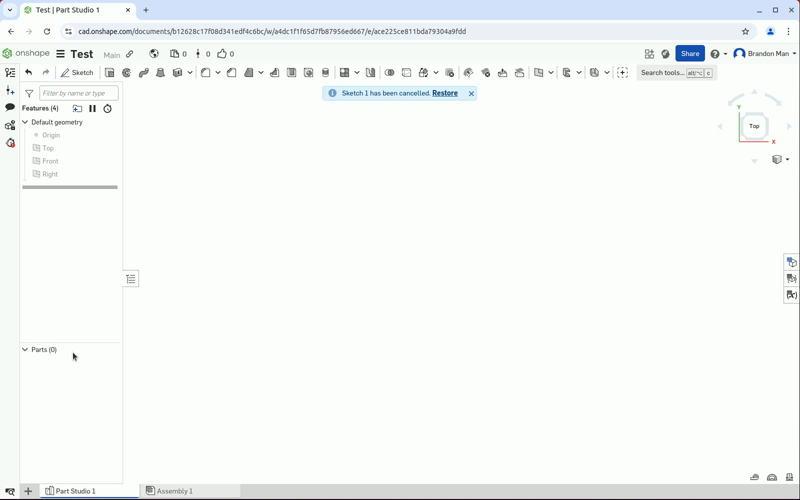
key(space)
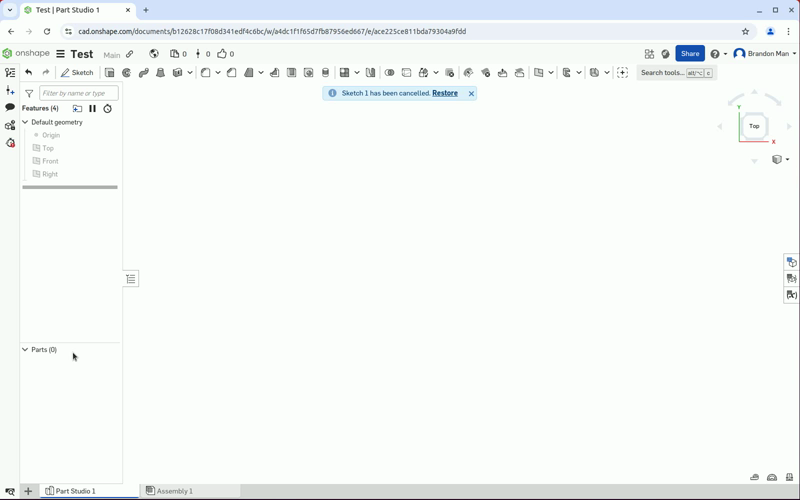
key_down(shift)
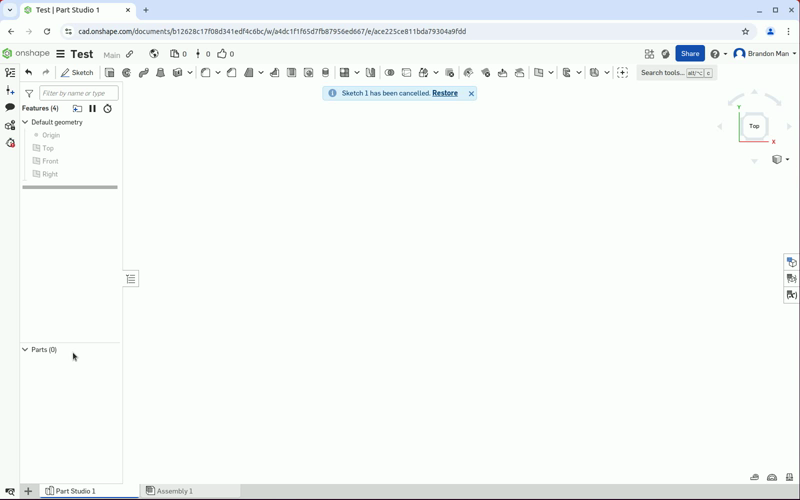
key(up)
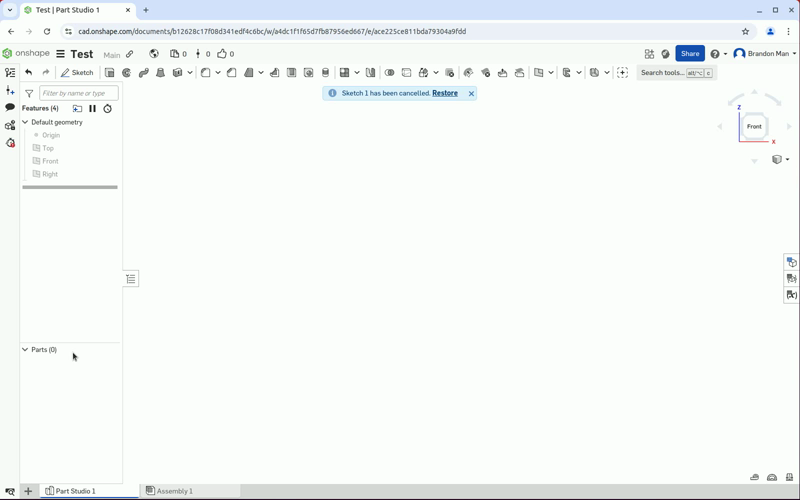
key_up(shift)
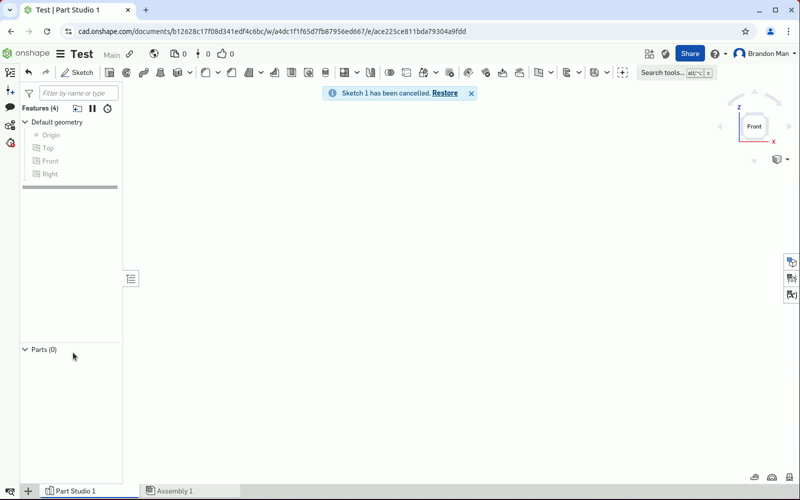
key(space)
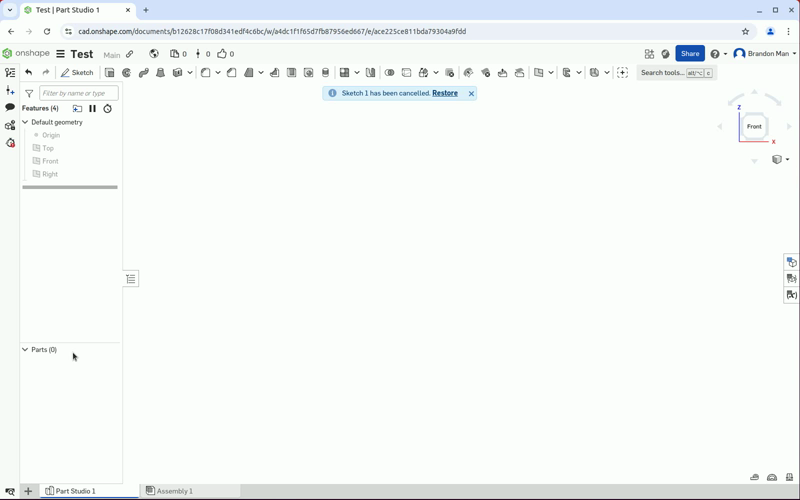
key_down(shift)
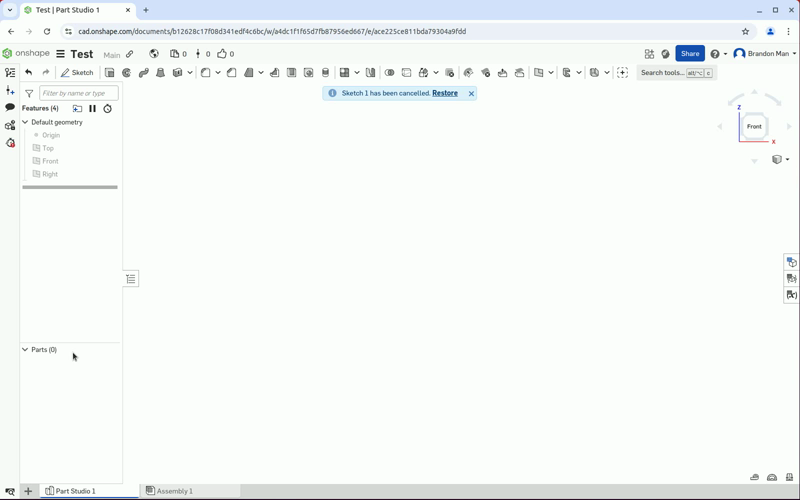
key(left)
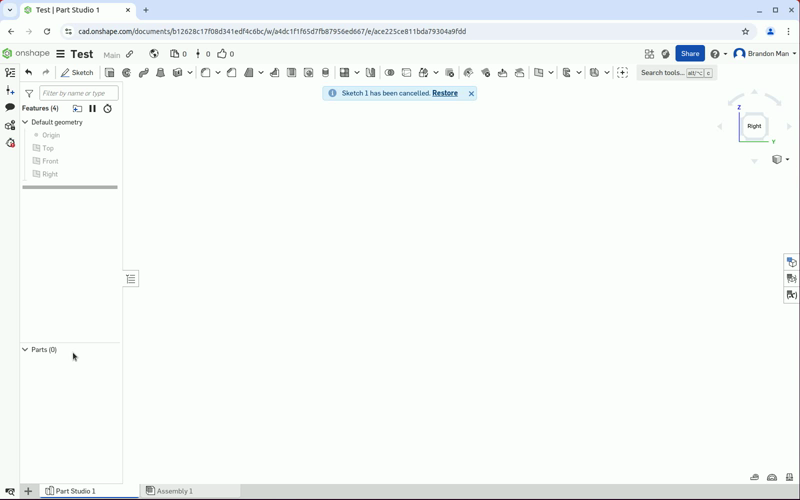
key_up(shift)
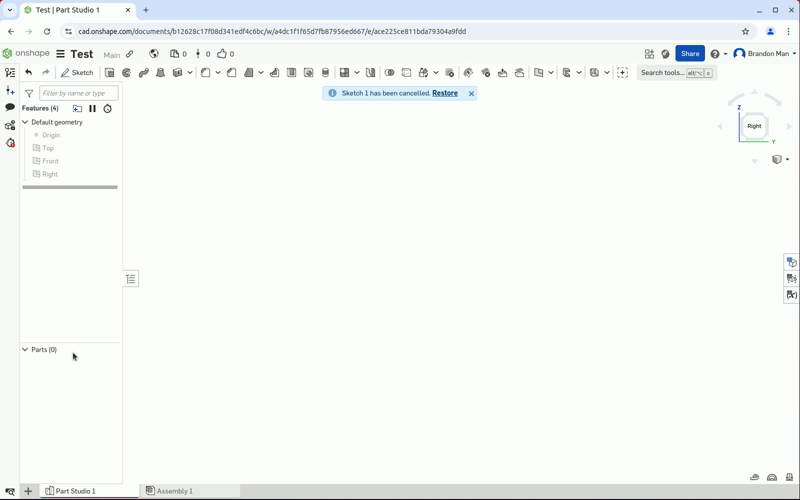
mouse_move(73, 352)
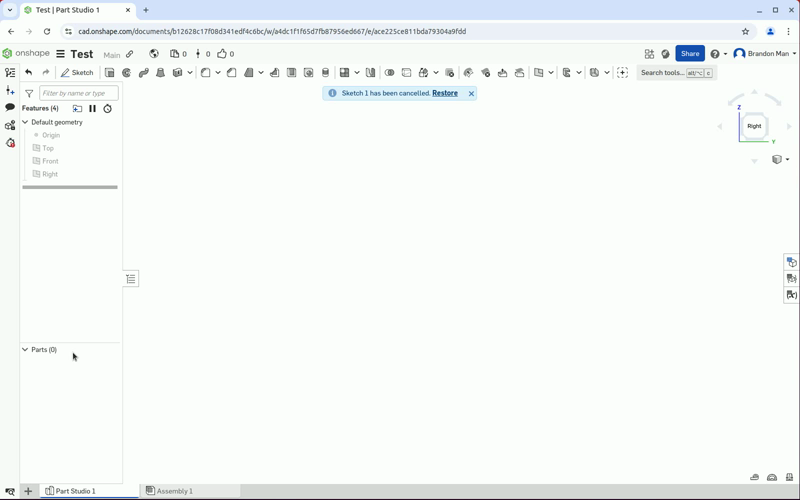
key(shift+y)
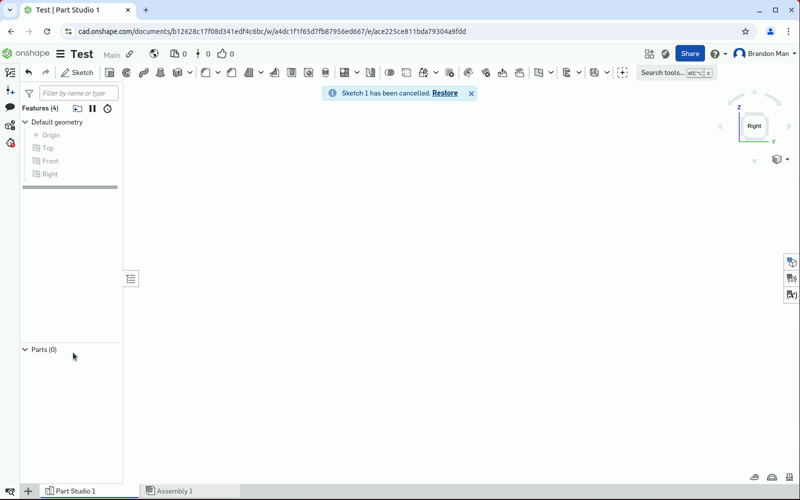
key(shift+s)
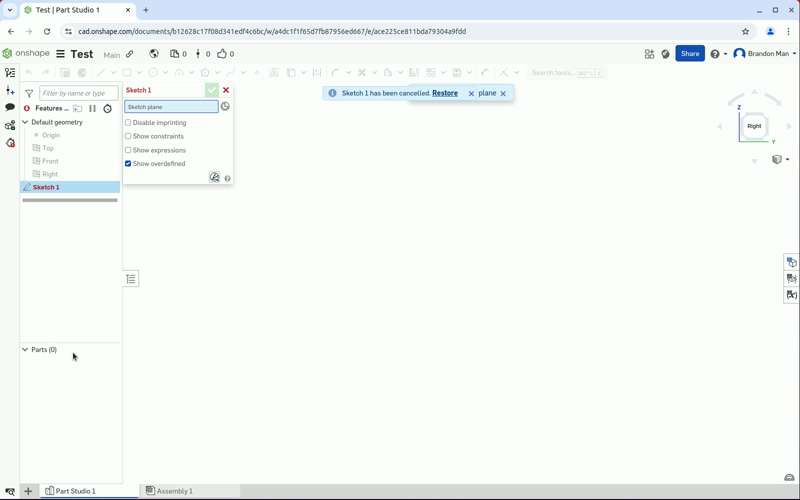
mouse_move(73, 176)
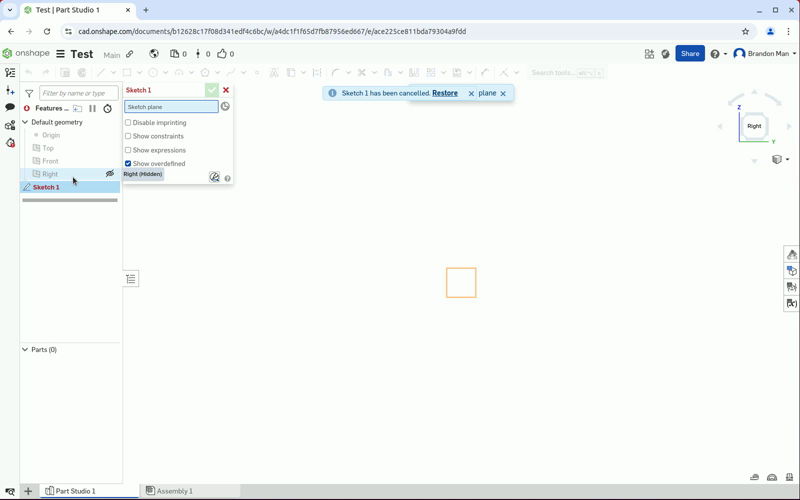
click(73, 176)
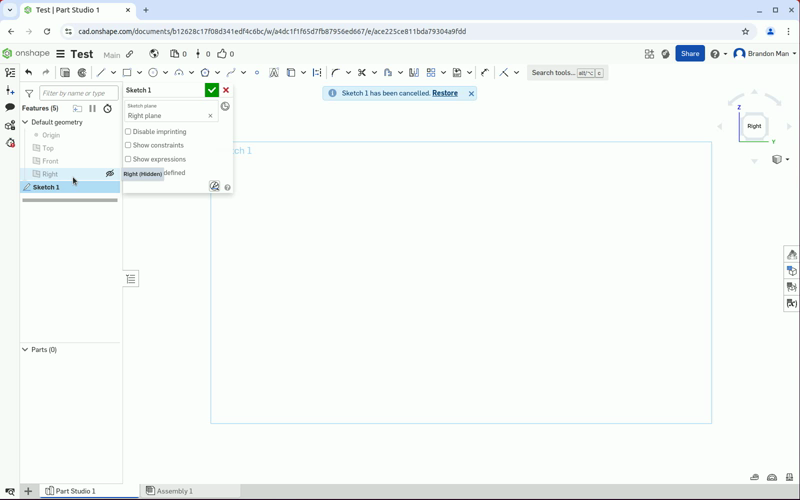
mouse_move(73, 352)
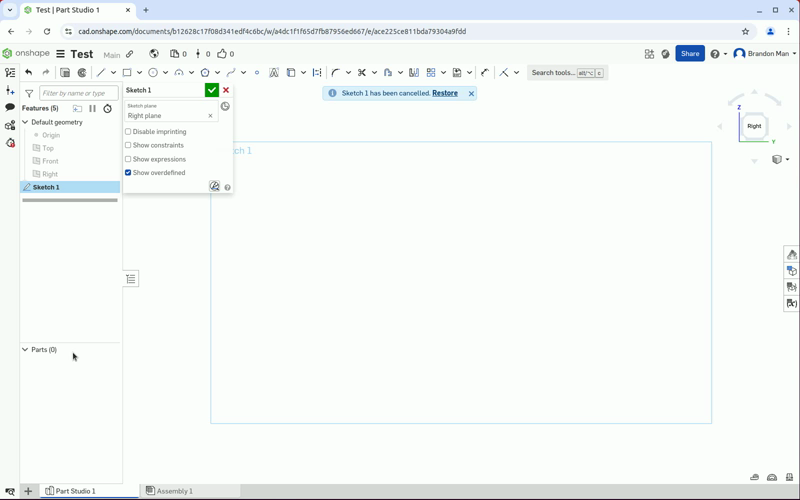
key(y)
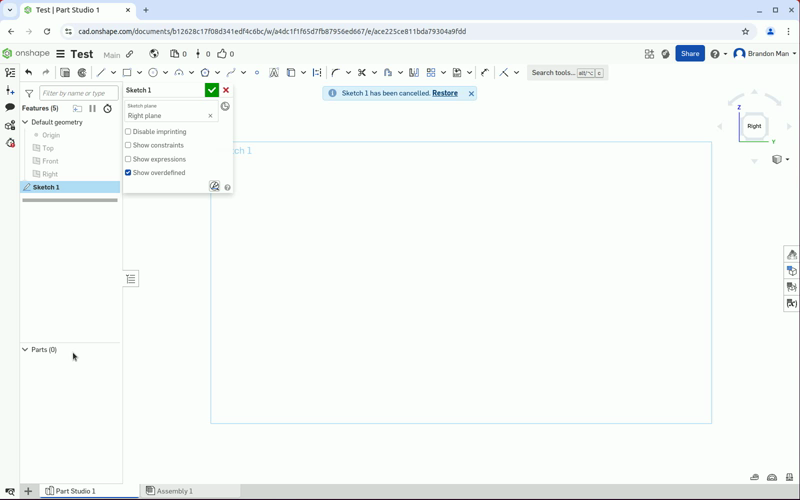
key(c)
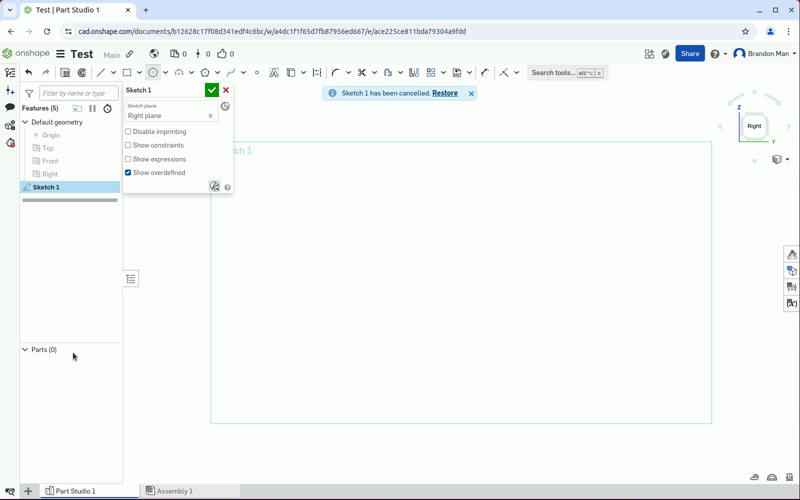
key_down(shift)
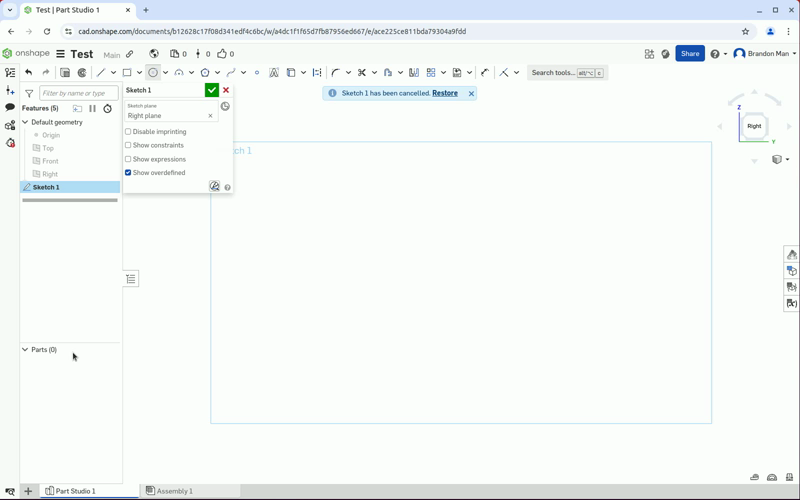
mouse_move(461, 282)
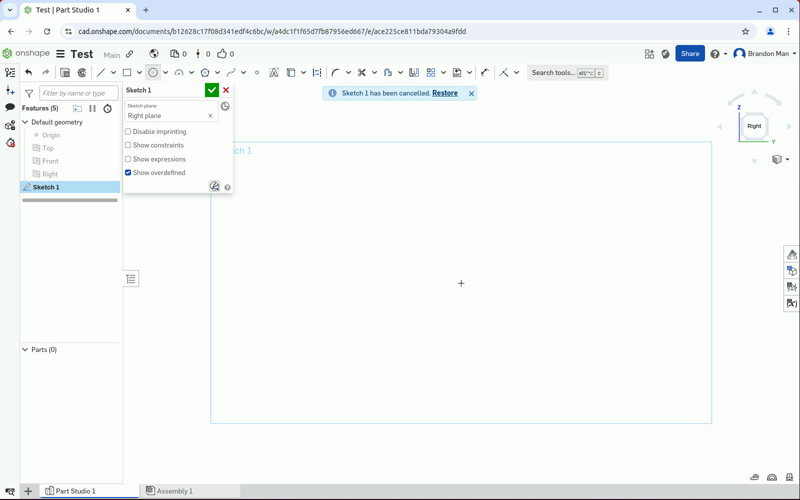
click(461, 282)
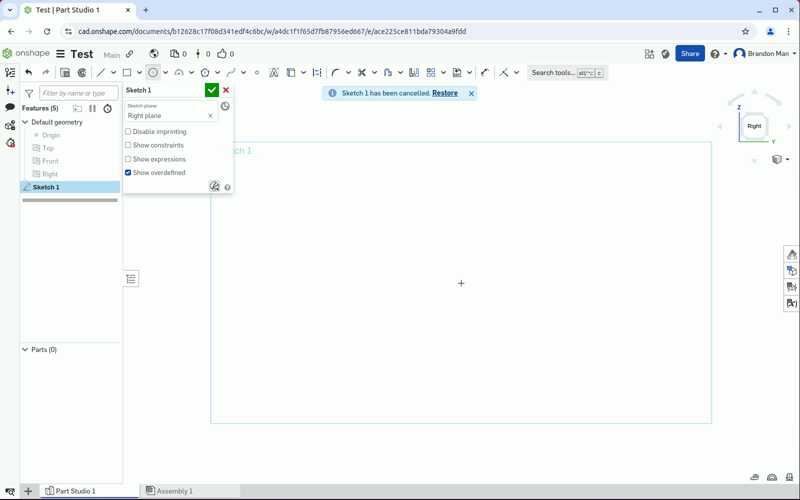
key_up(shift)
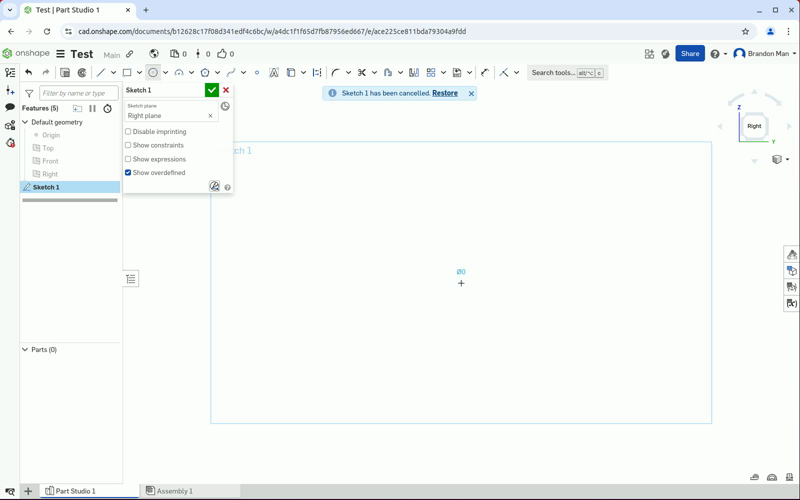
mouse_move(556, 282)
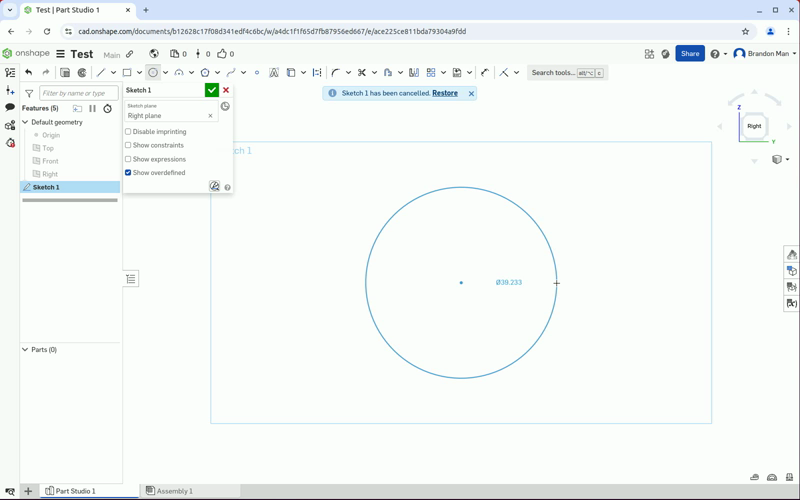
click(556, 282)
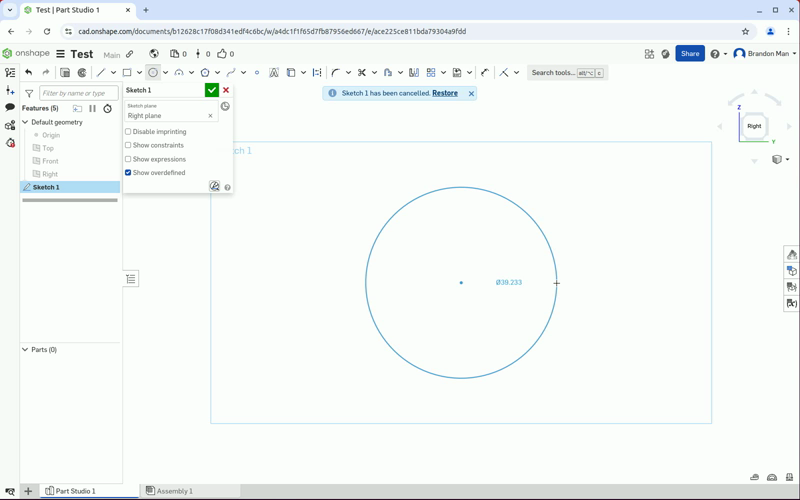
key(esc)
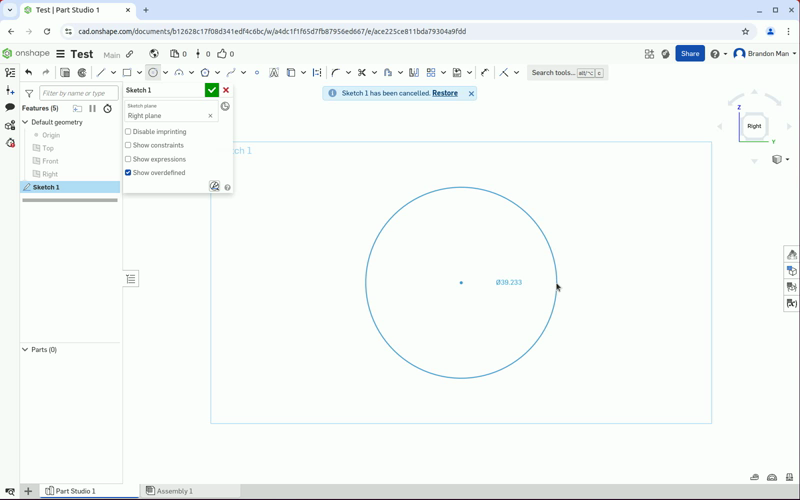
mouse_move(516, 334)
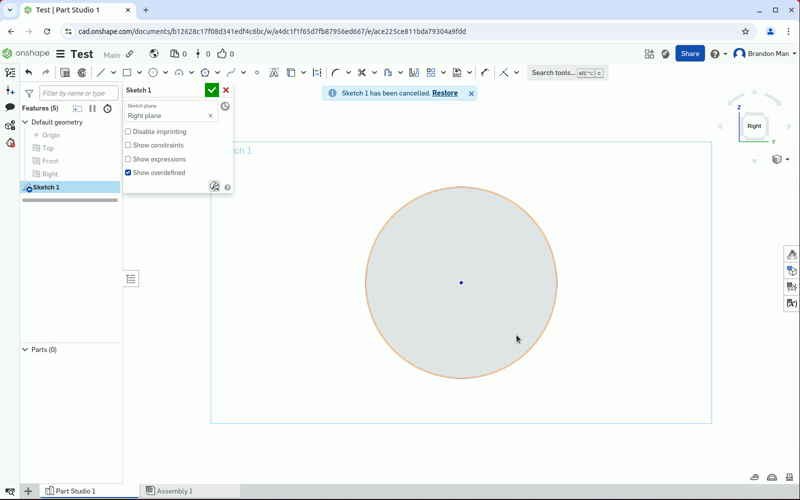
click(516, 334)
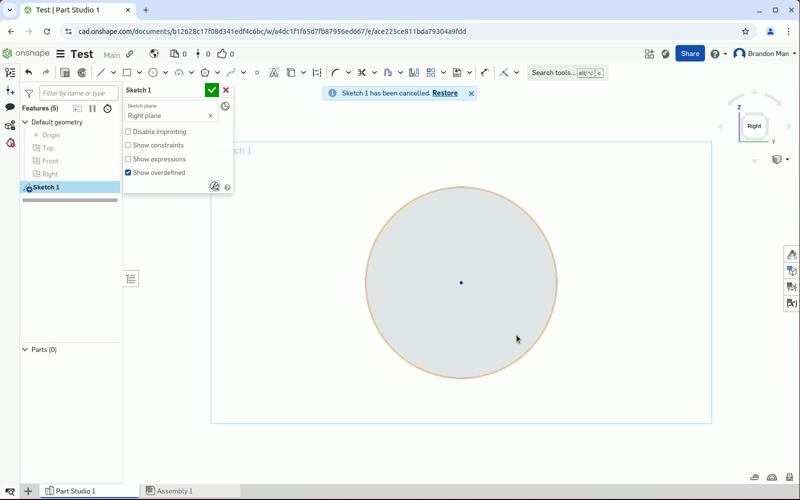
mouse_move(73, 352)
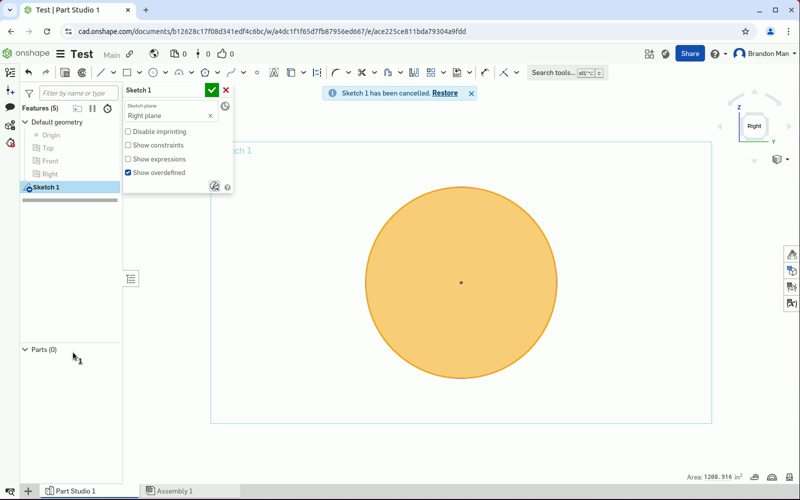
key(shift+y)
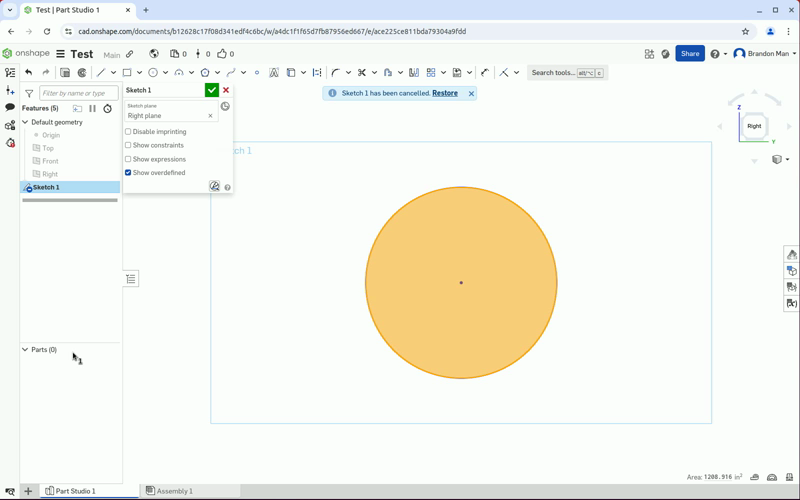
key(shift+e)
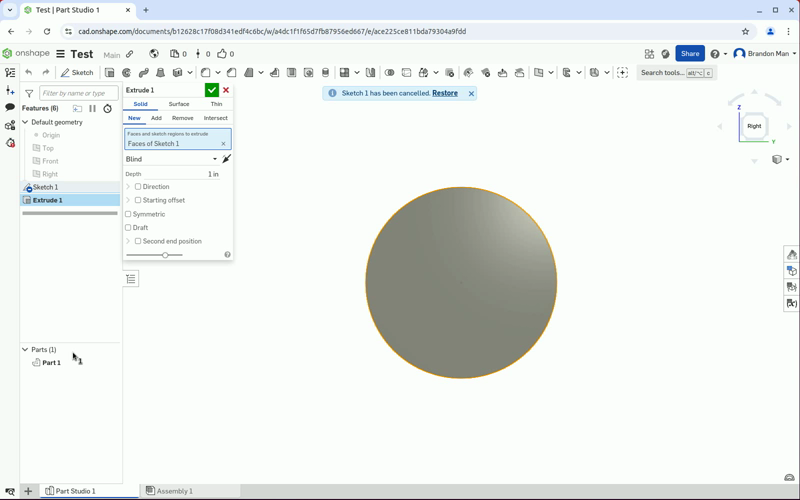
mouse_move(143, 106)
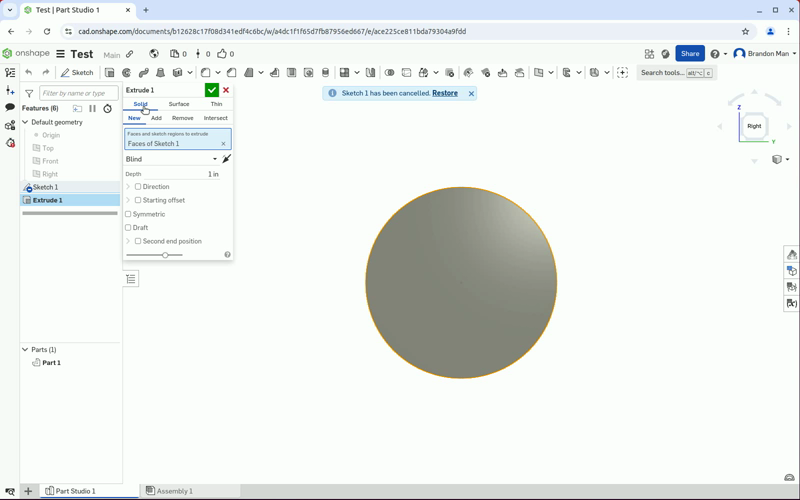
click(143, 106)
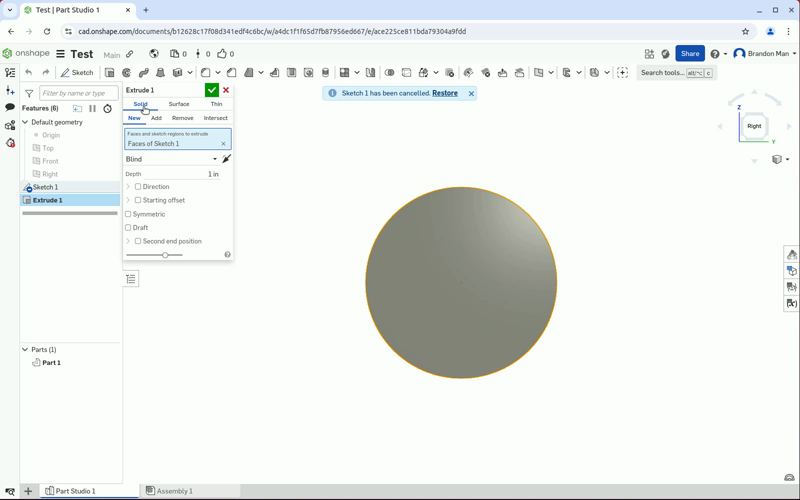
mouse_move(137, 120)
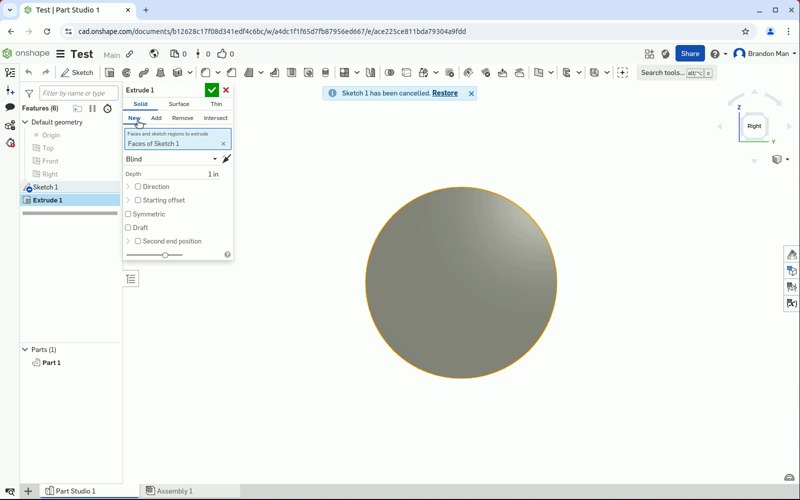
click(137, 120)
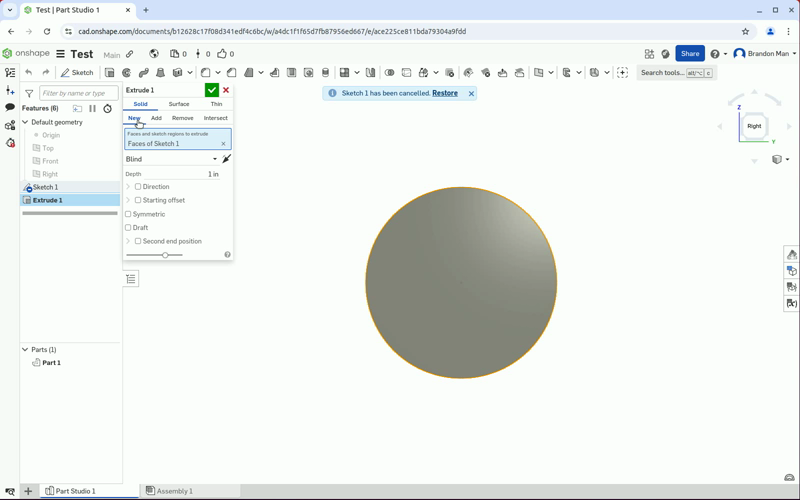
key(tab, 4)
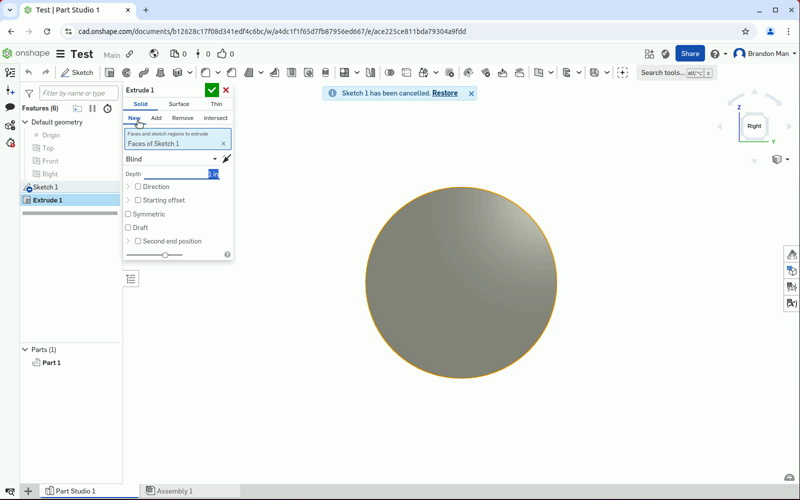
text(23.108)
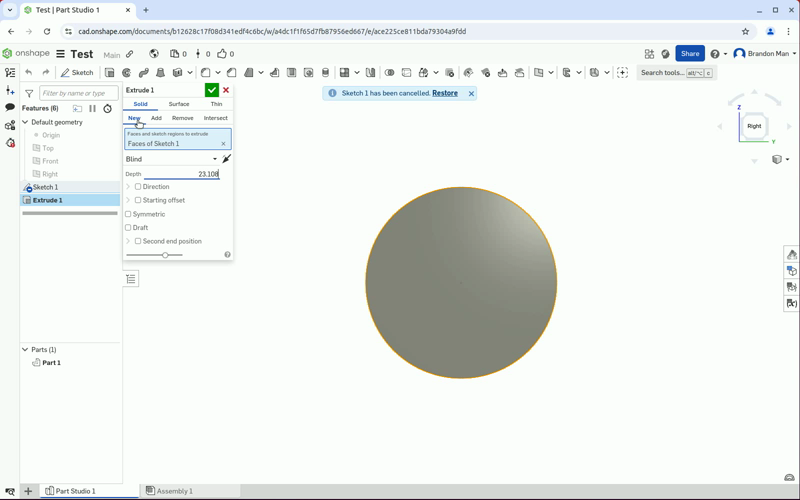
key(enter)
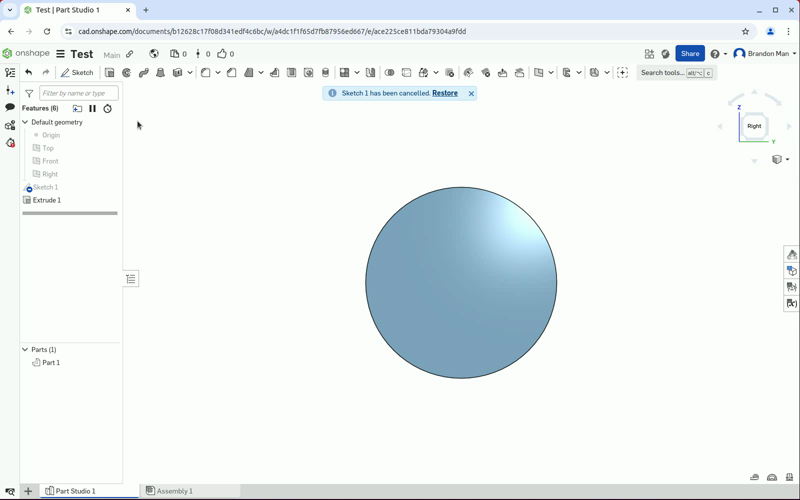
key(shift+h)
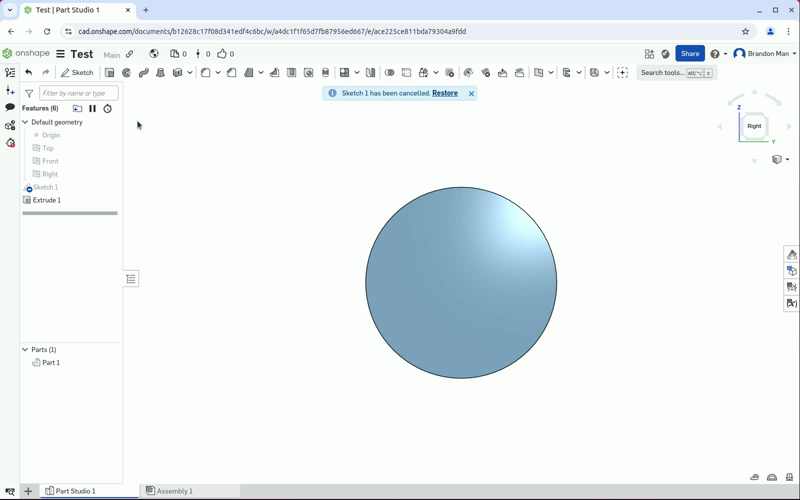
key(shift+h)
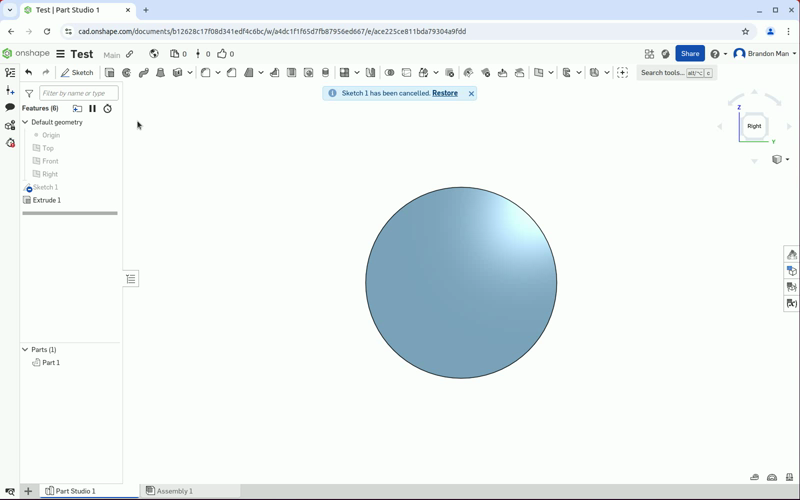
mouse_move(73, 189)
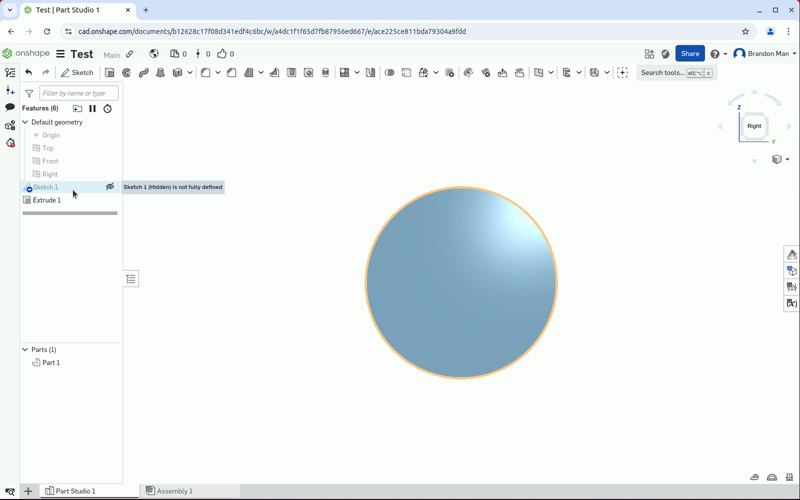
click(73, 189)
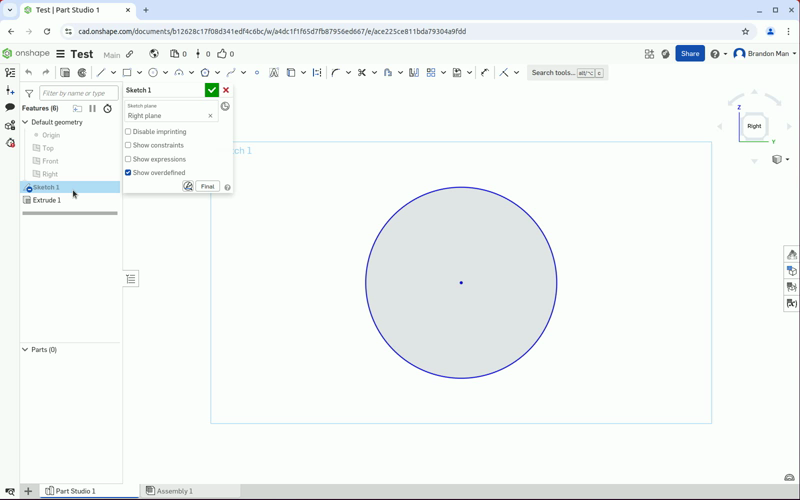
mouse_move(229, 92)
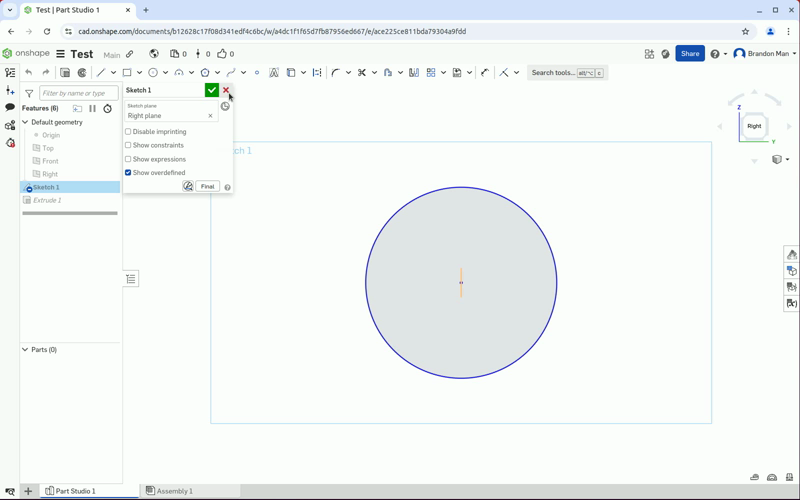
click(229, 92)
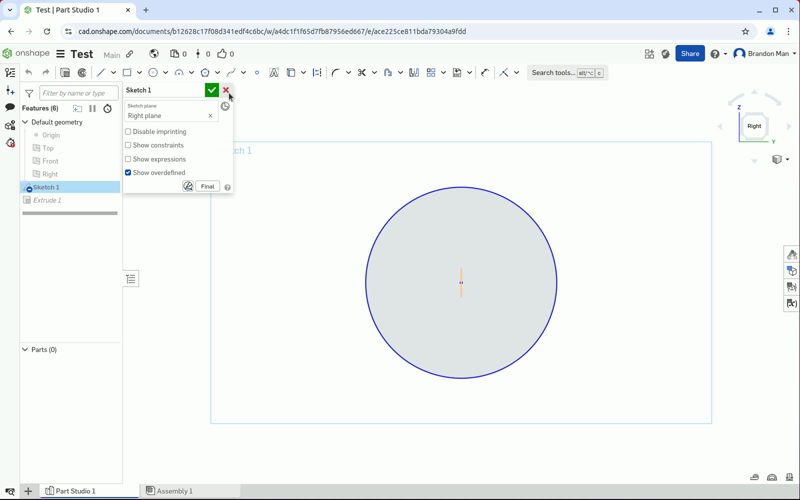
key(shift+s)
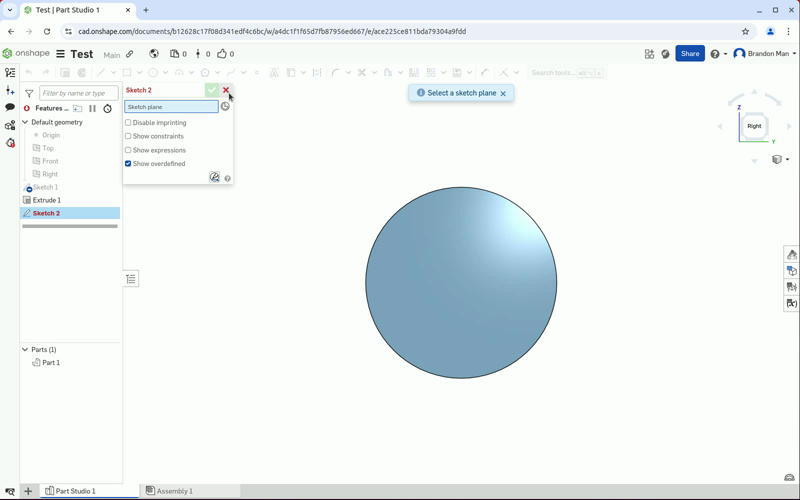
mouse_move(73, 176)
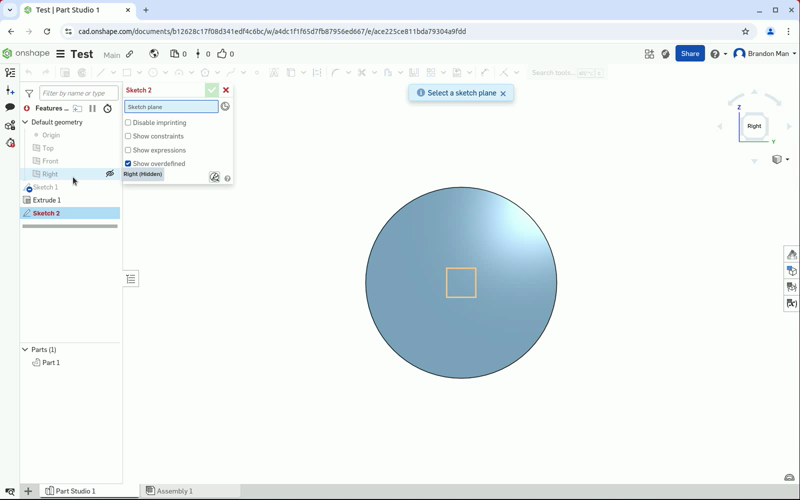
click(73, 176)
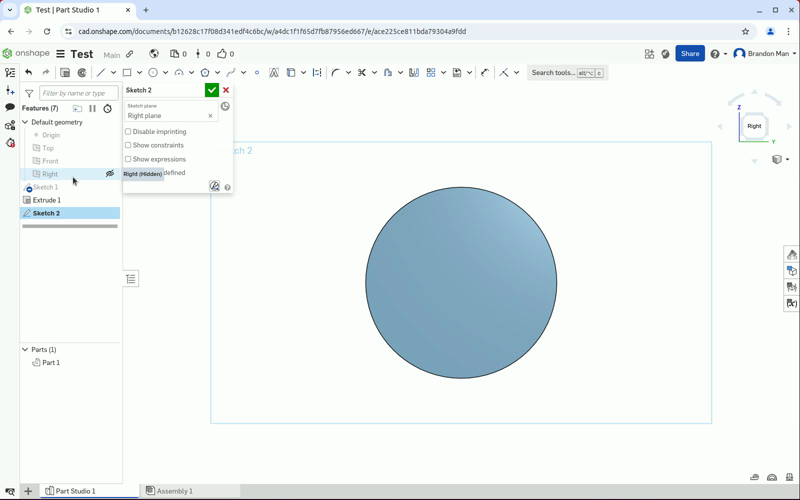
mouse_move(73, 352)
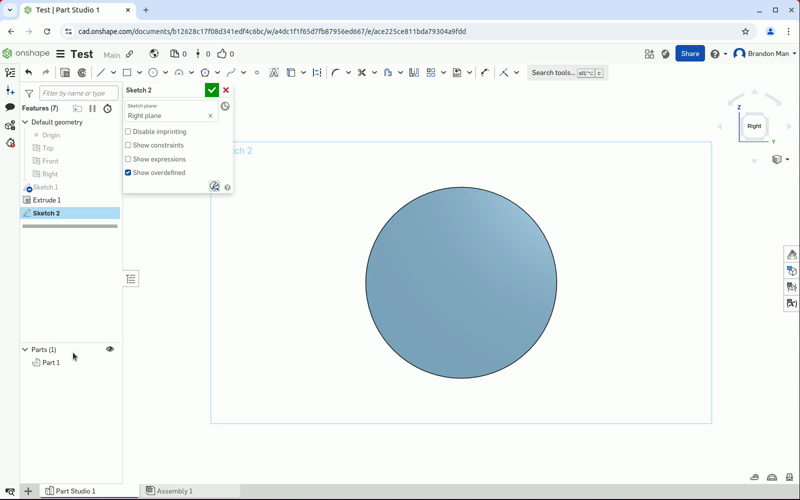
key(y)
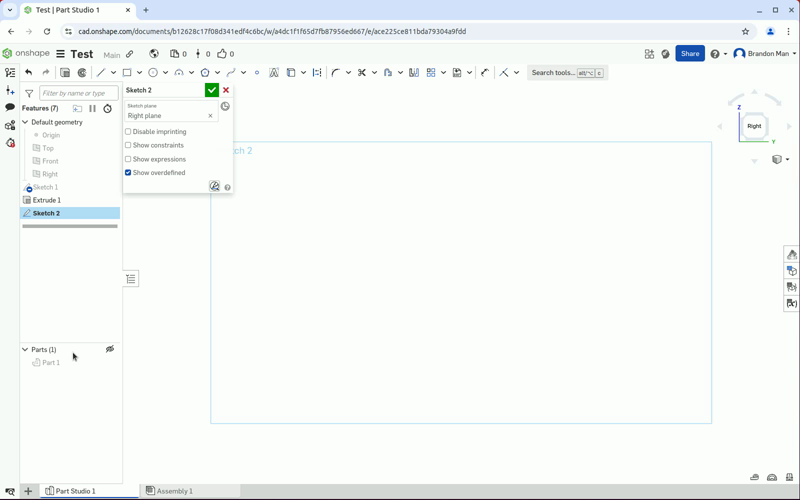
key(c)
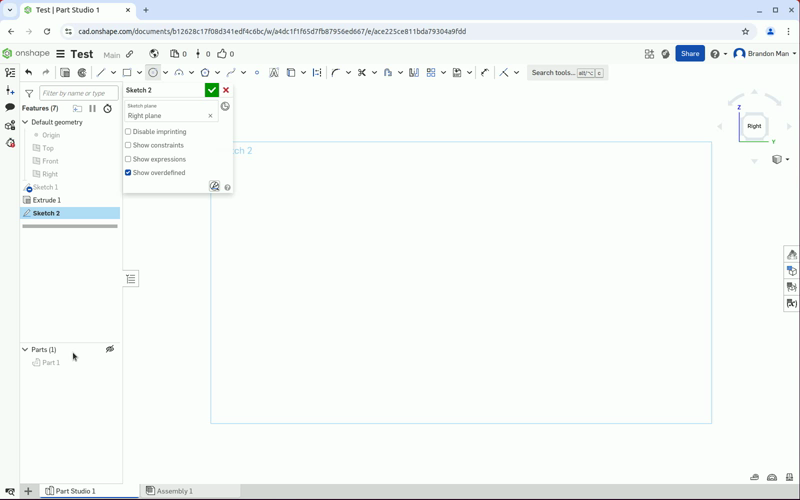
key_down(shift)
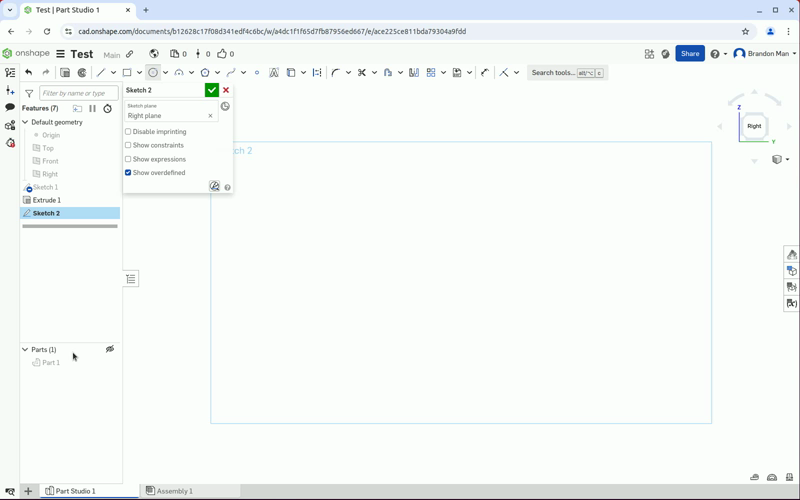
mouse_move(461, 282)
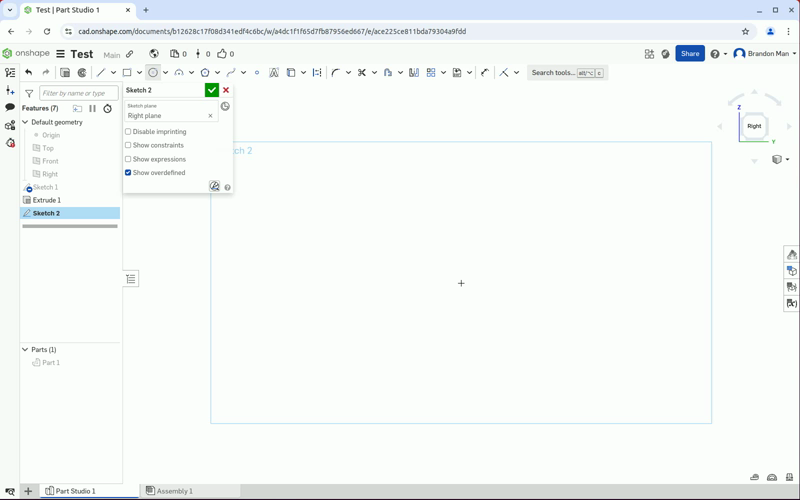
click(461, 282)
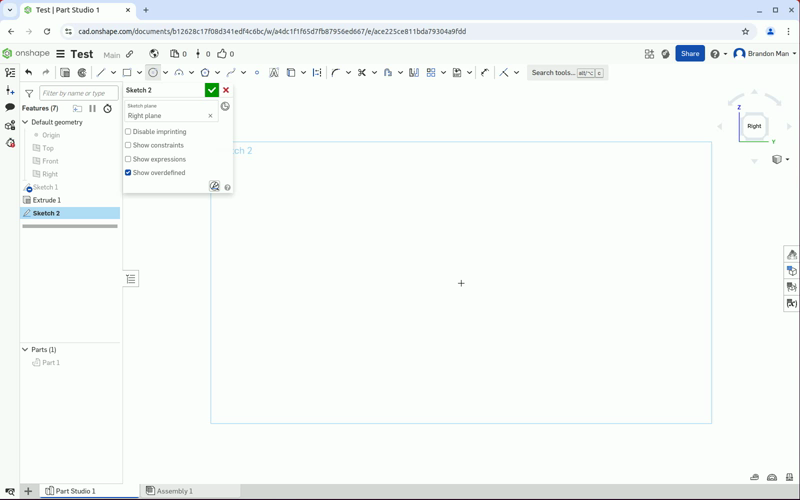
key_up(shift)
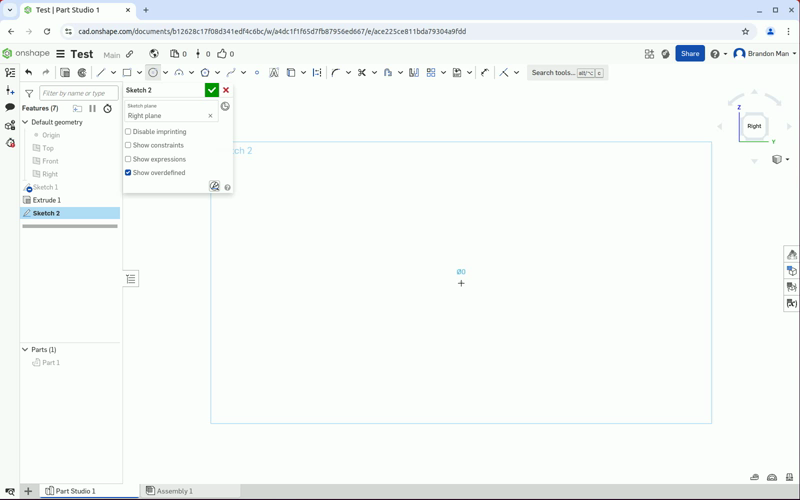
mouse_move(556, 282)
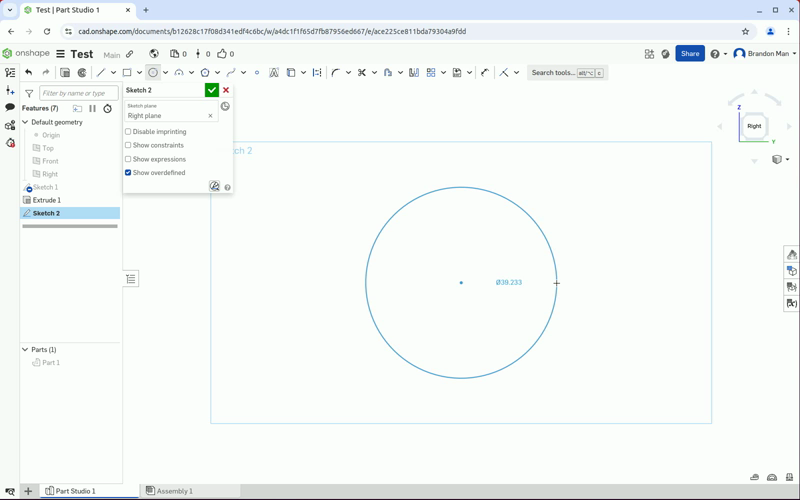
click(556, 282)
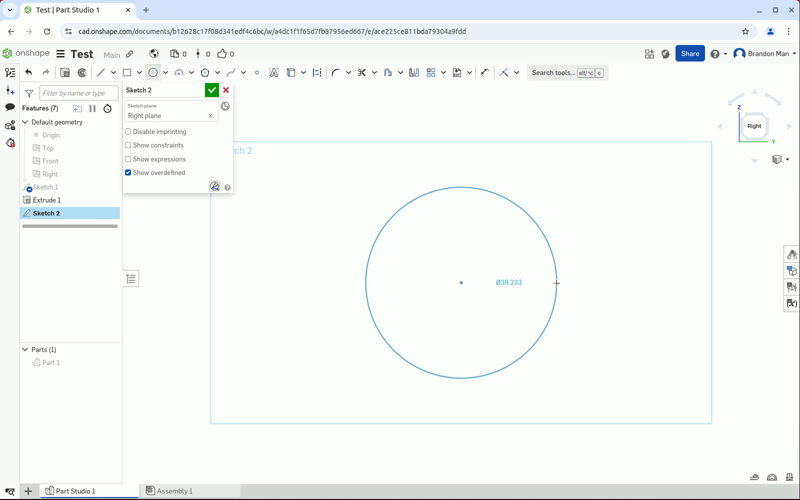
key(esc)
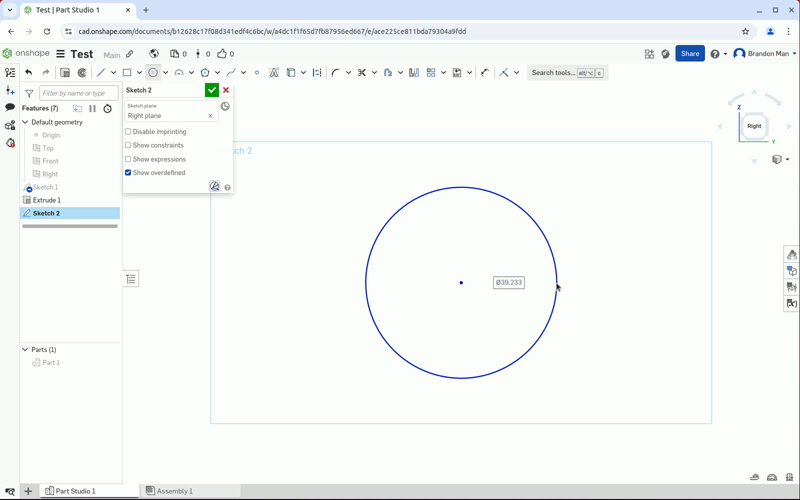
mouse_move(454, 338)
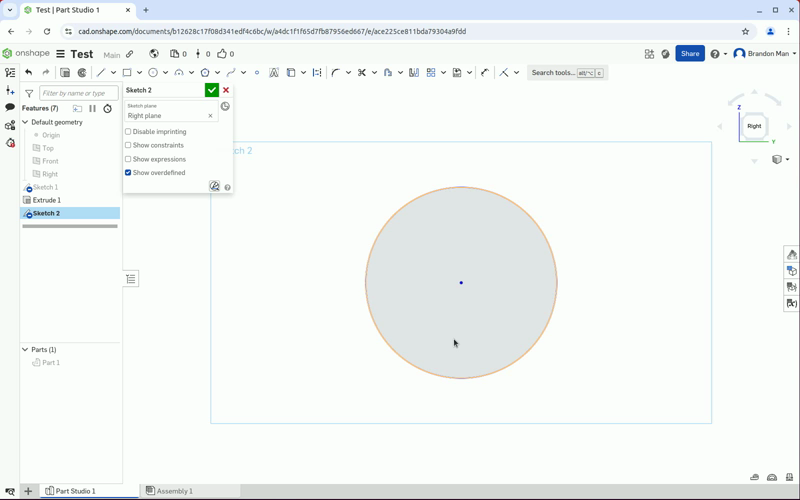
click(454, 338)
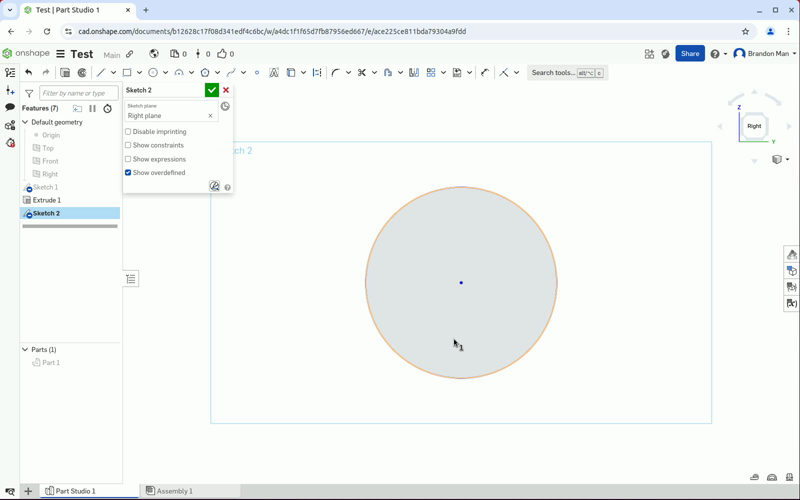
mouse_move(73, 352)
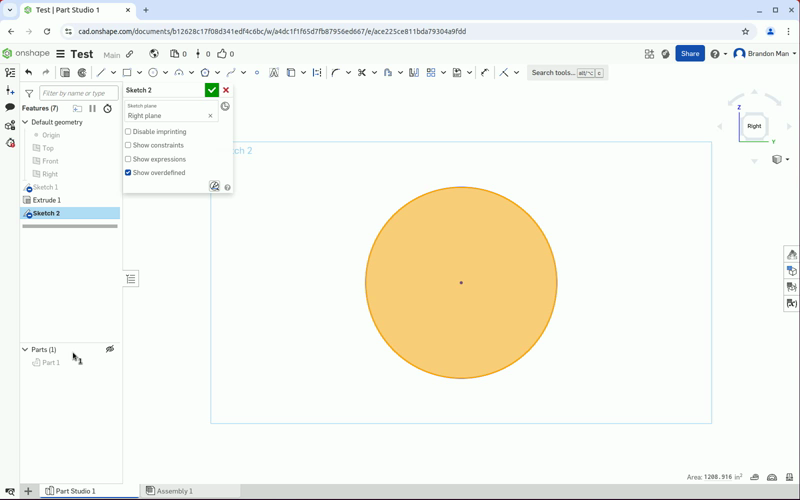
key(shift+y)
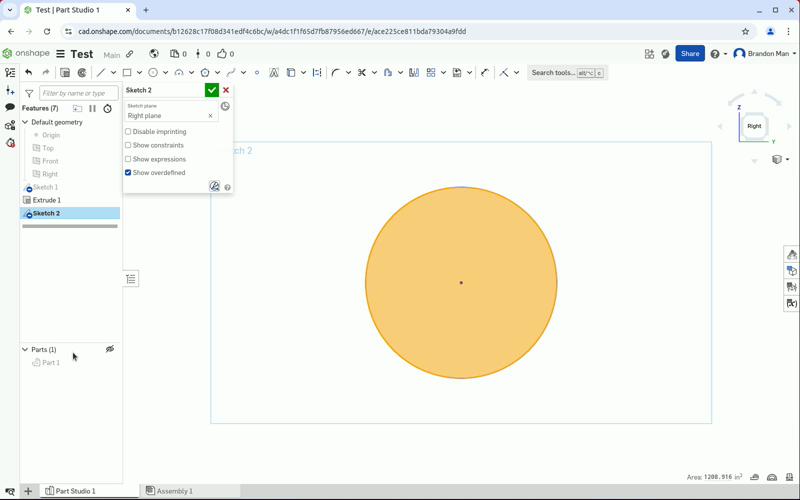
key(shift+e)
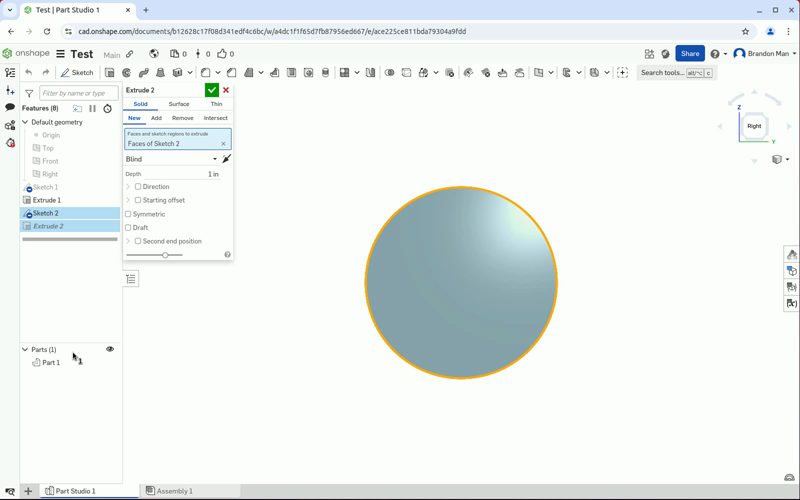
mouse_move(143, 106)
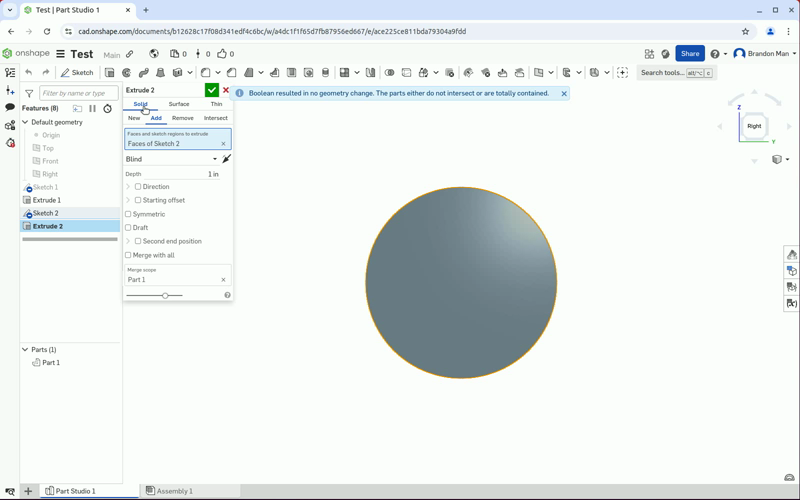
click(143, 106)
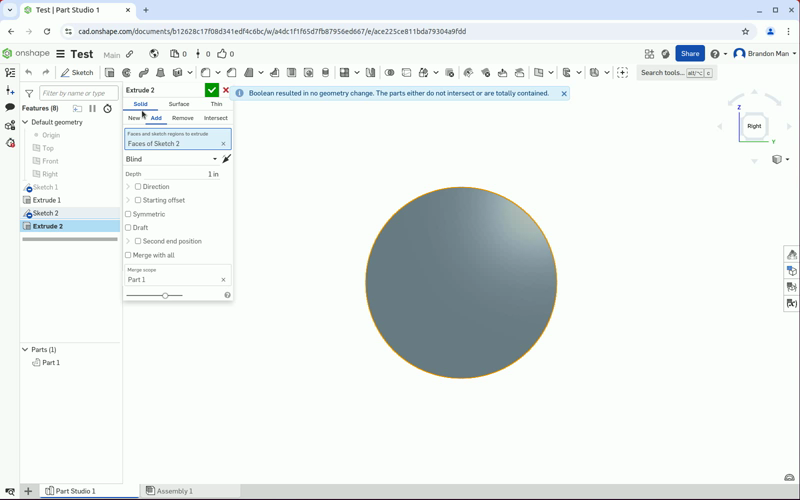
mouse_move(137, 120)
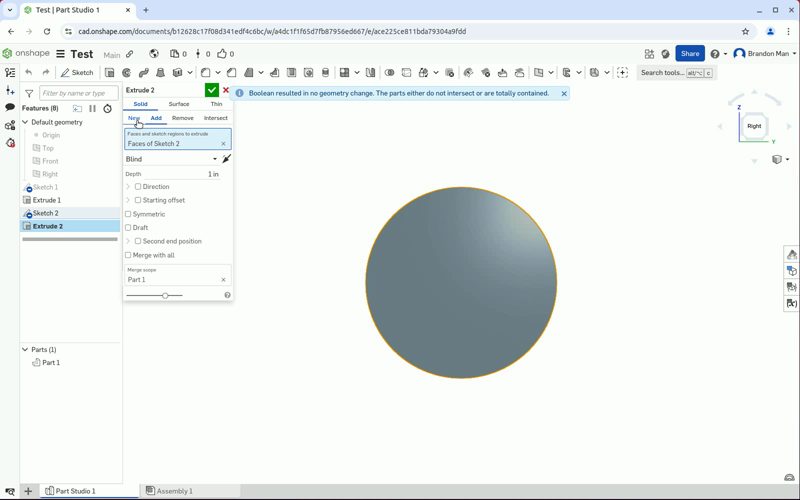
click(137, 120)
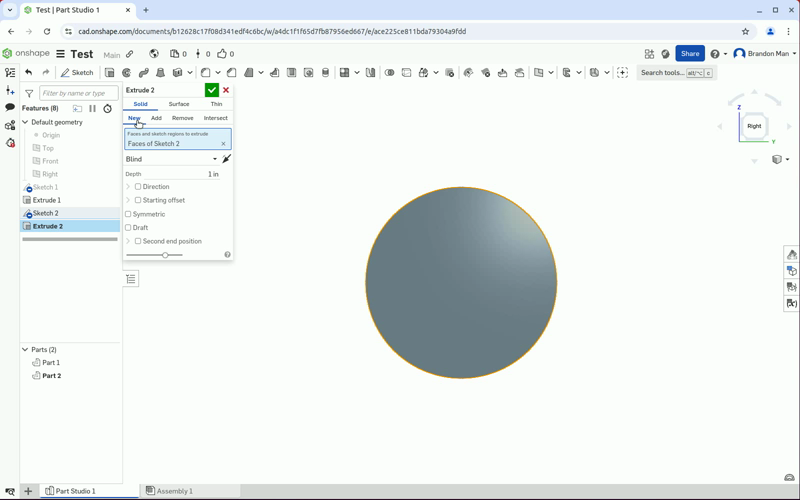
key(tab, 4)
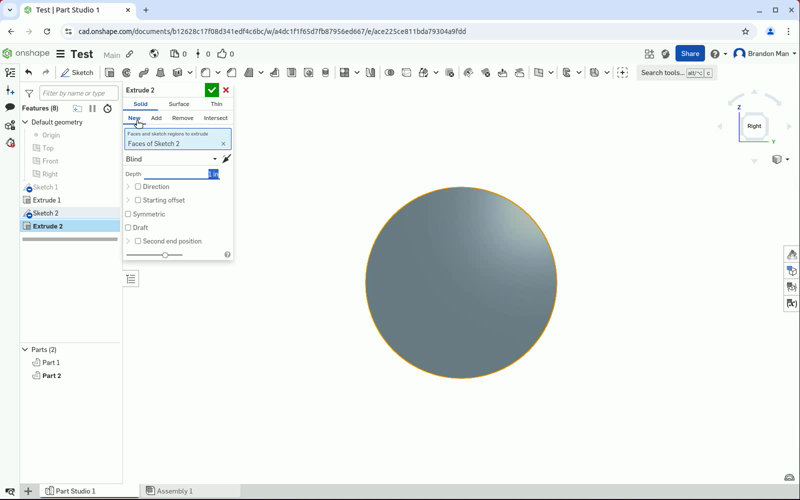
text(23.108)
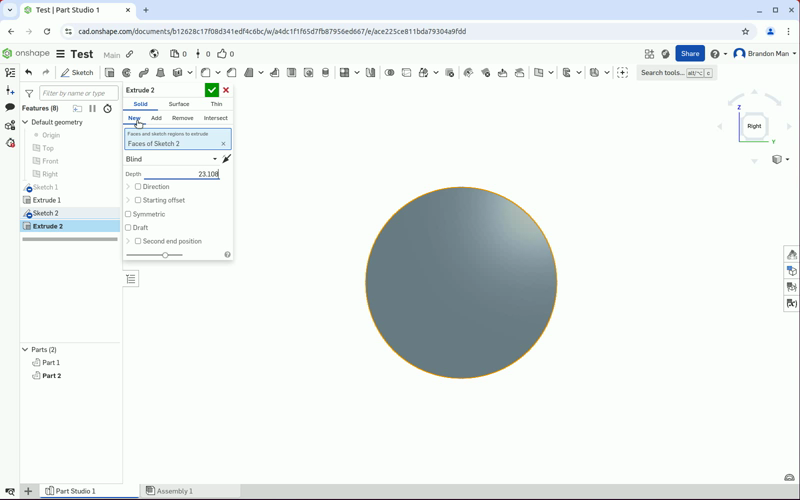
key(enter)
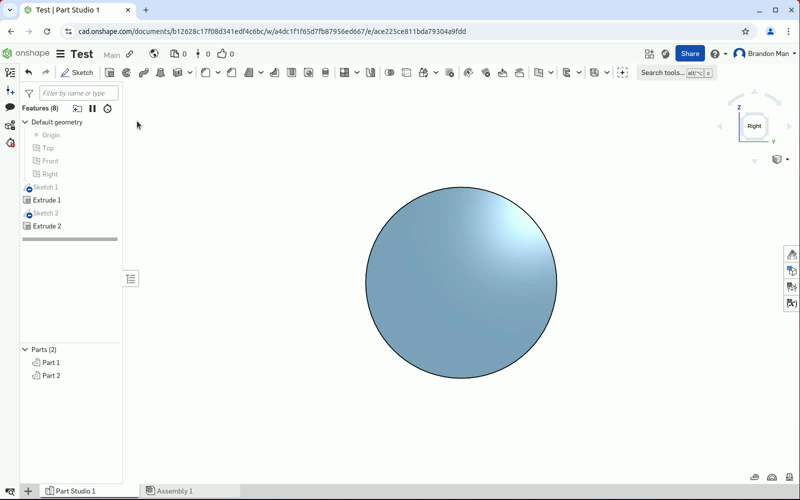
key(shift+h)
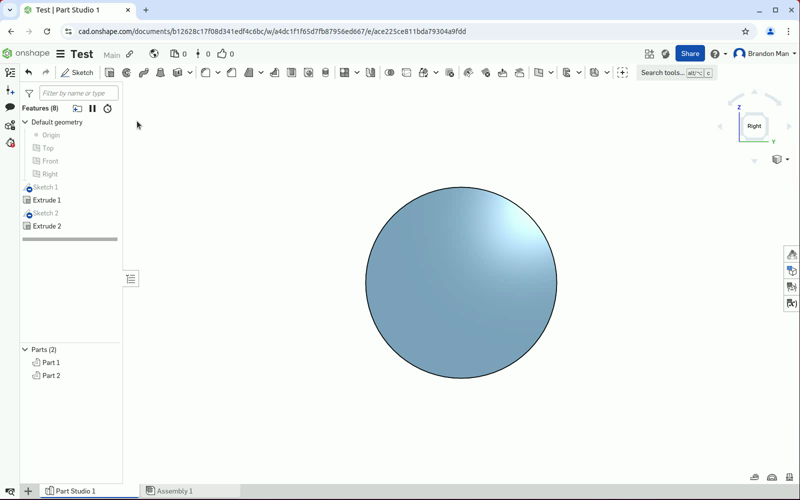
key(shift+h)
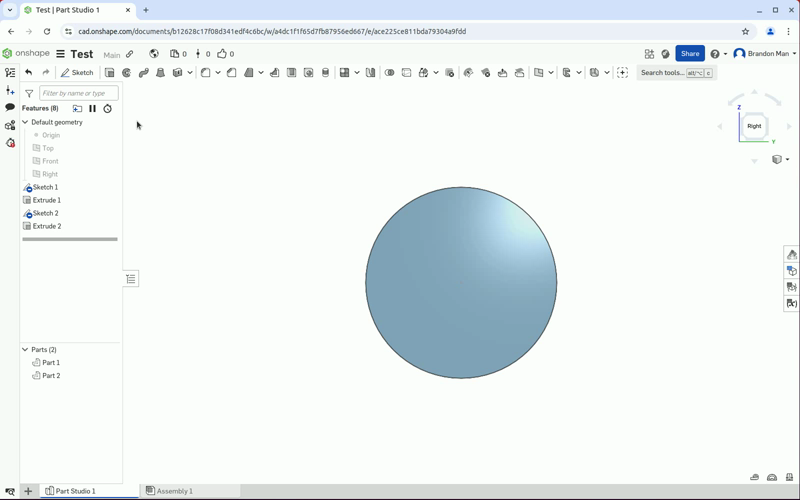
key(shift+7)
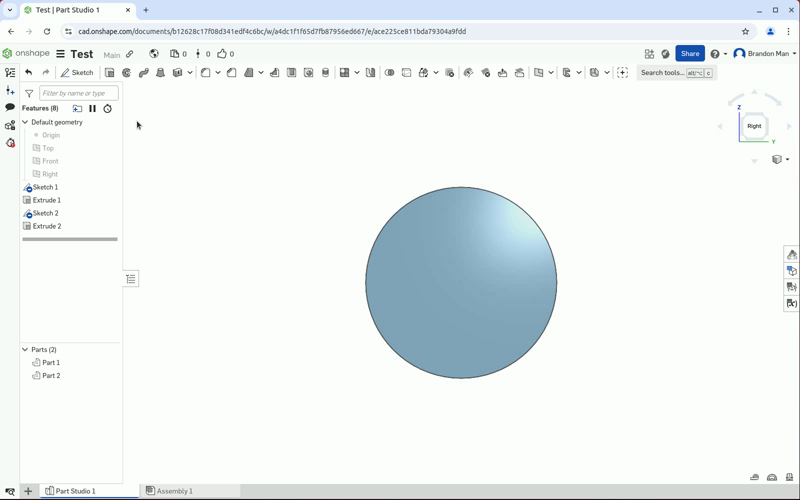
key(right, 2)
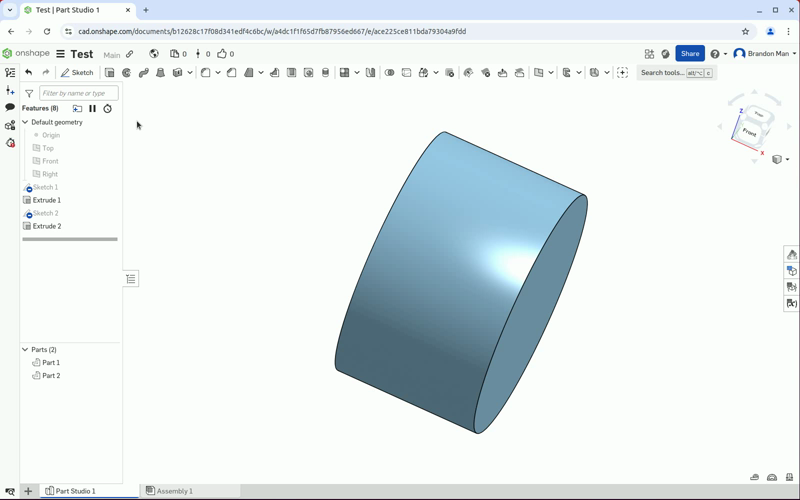
key(down, 2)
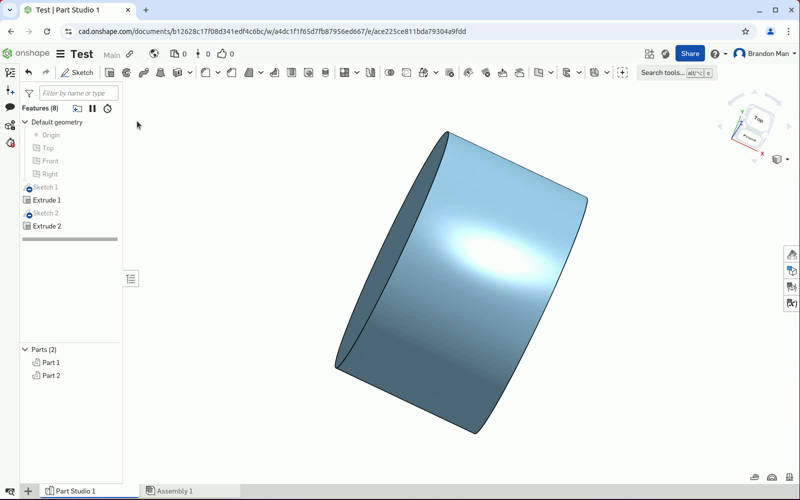
key(up, 2)
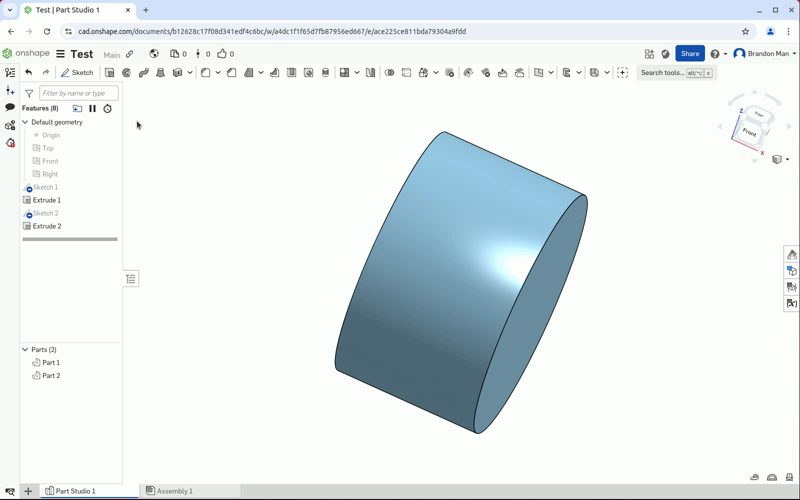
key(left, 2)
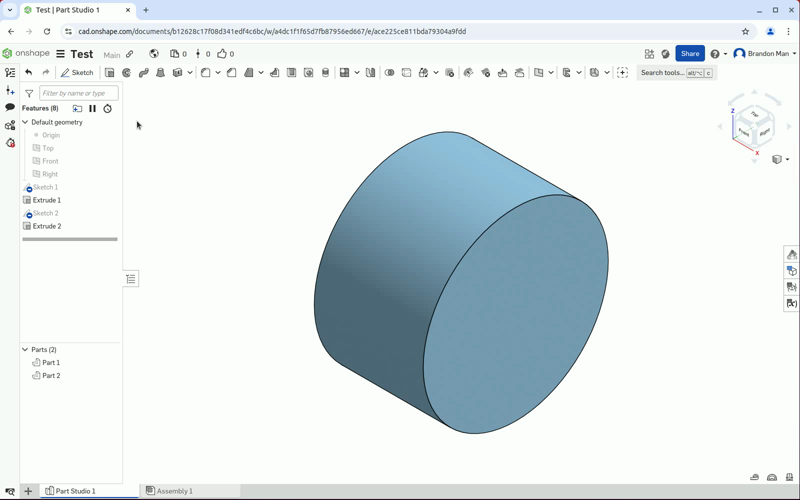
mouse_move(73, 189)
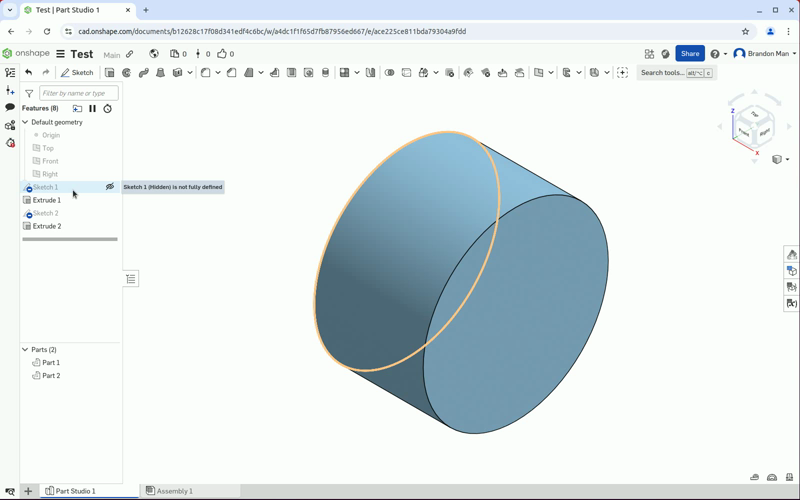
click(73, 189)